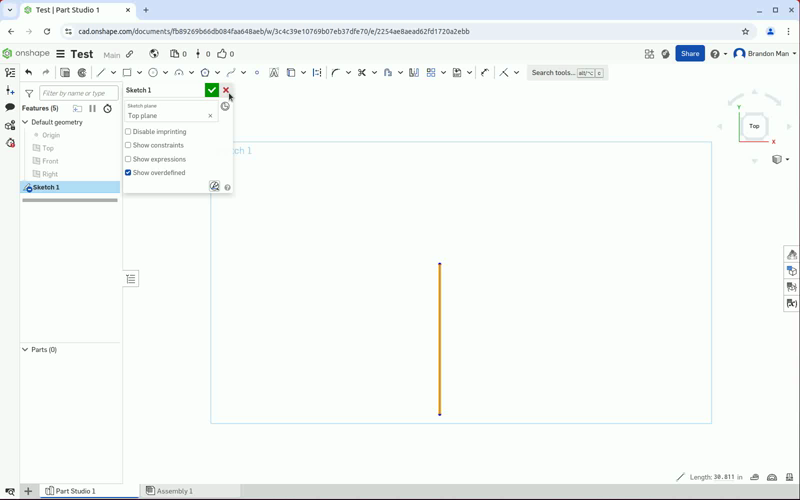
key(shift+h)
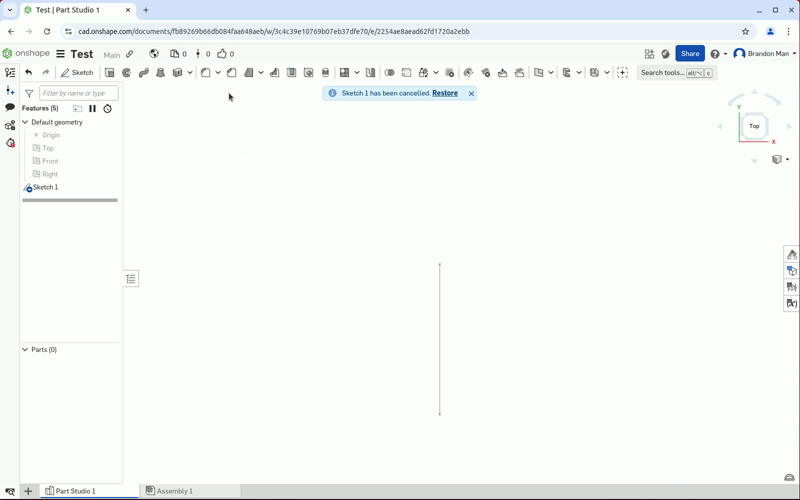
key(shift+s)
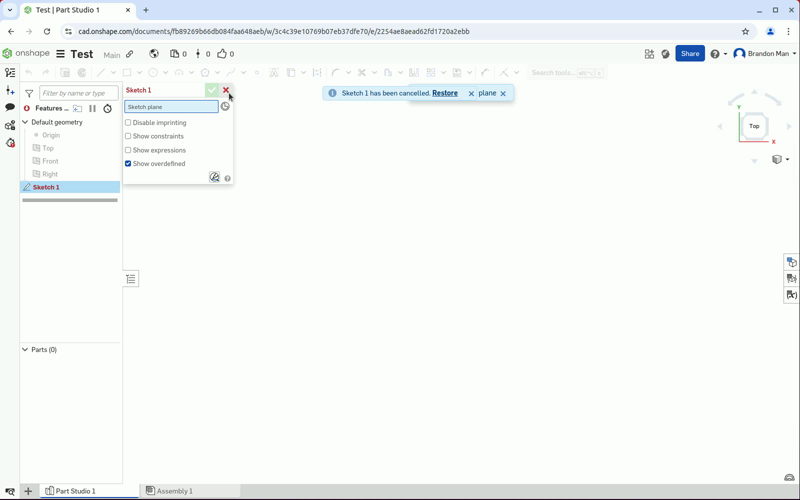
mouse_move(73, 150)
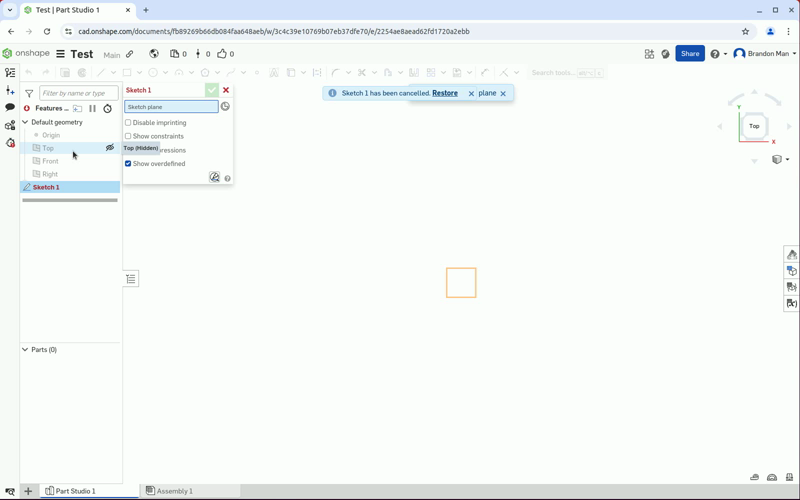
click(73, 150)
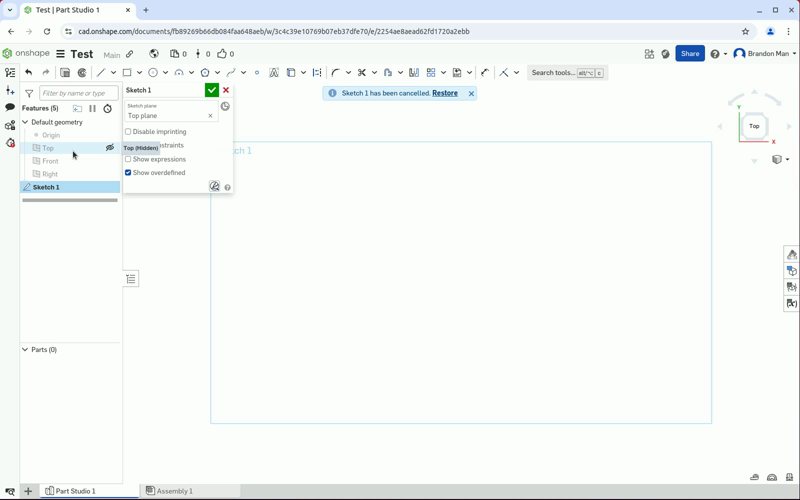
mouse_move(73, 352)
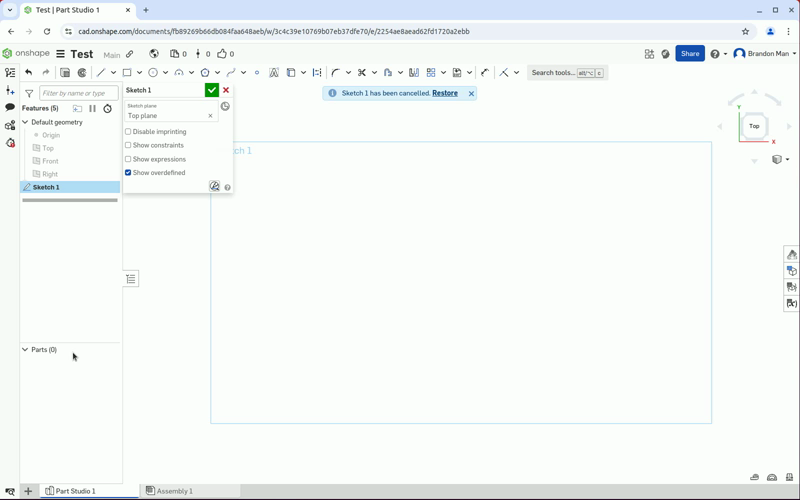
key(y)
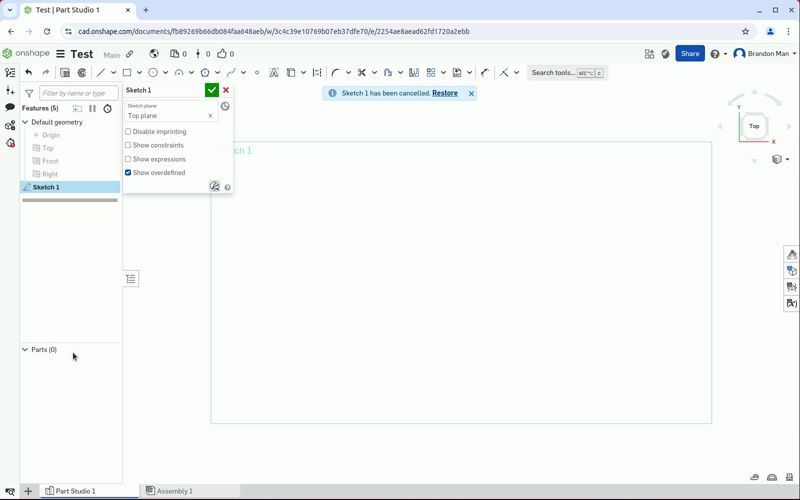
key(c)
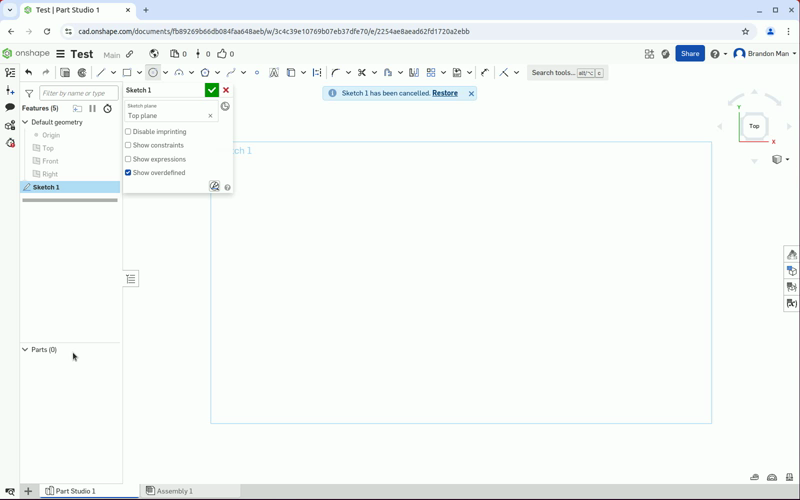
key_down(shift)
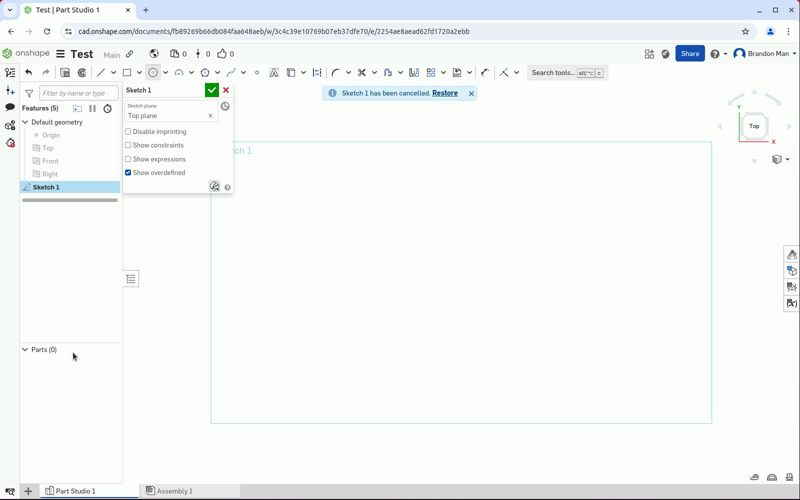
mouse_move(461, 282)
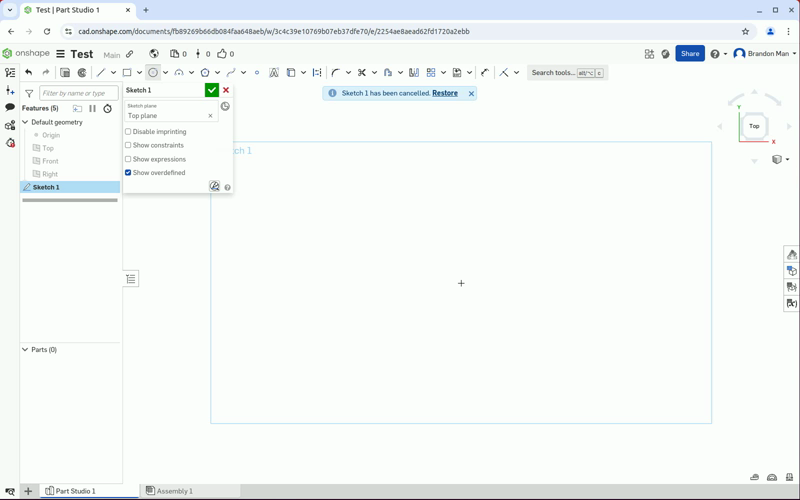
click(461, 282)
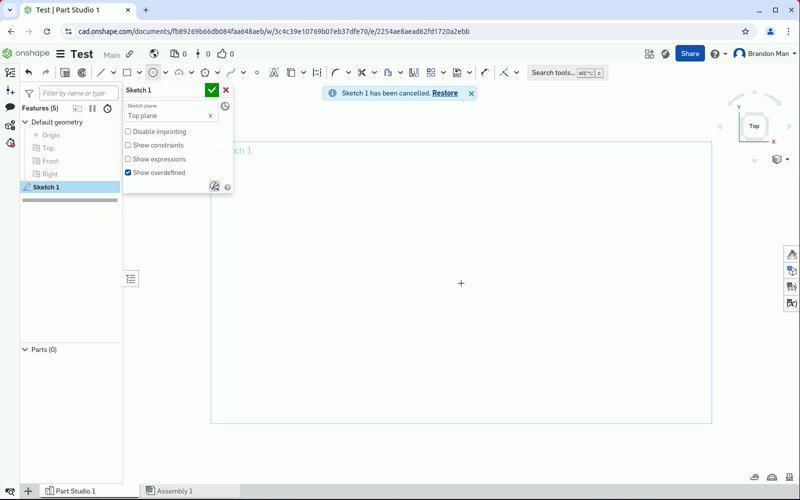
key_up(shift)
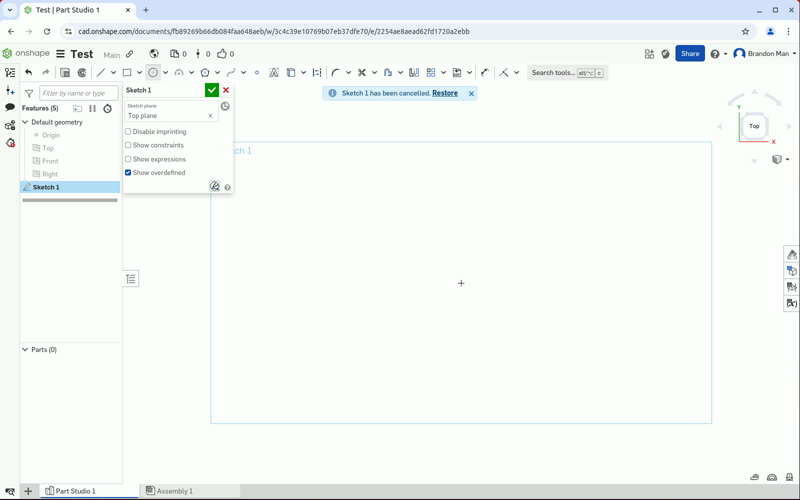
mouse_move(540, 282)
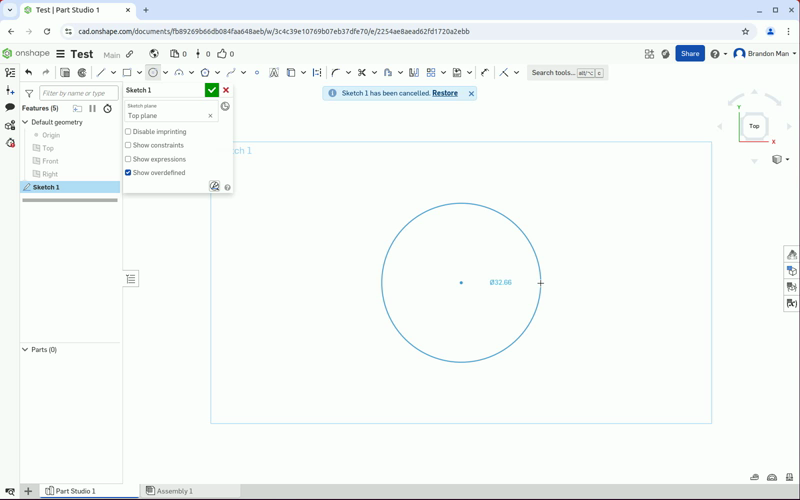
click(540, 282)
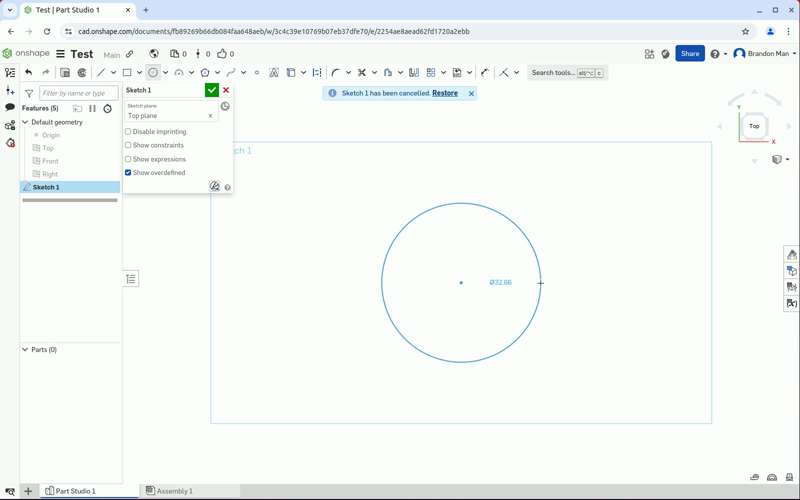
key(esc)
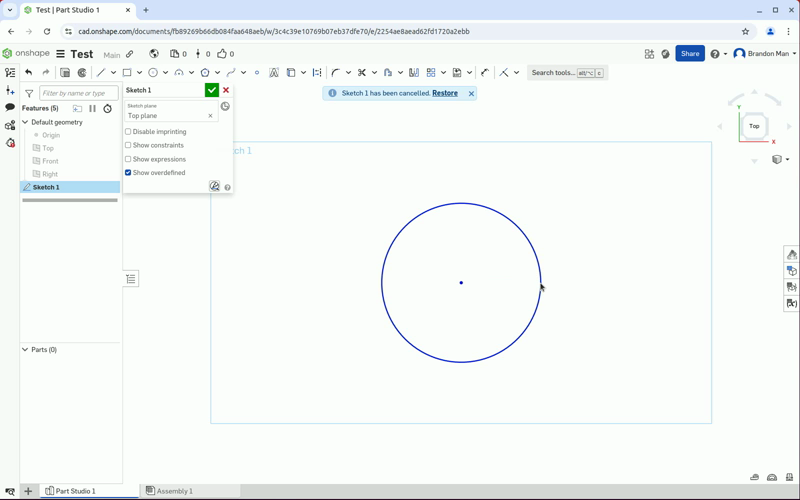
key(c)
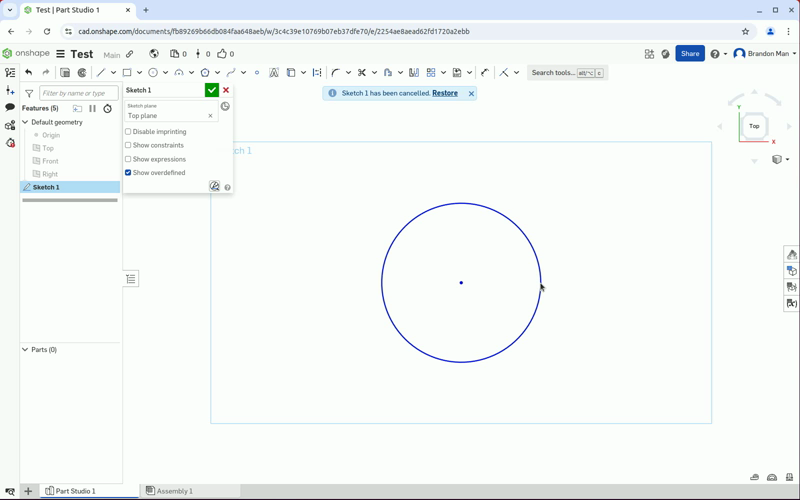
key_down(shift)
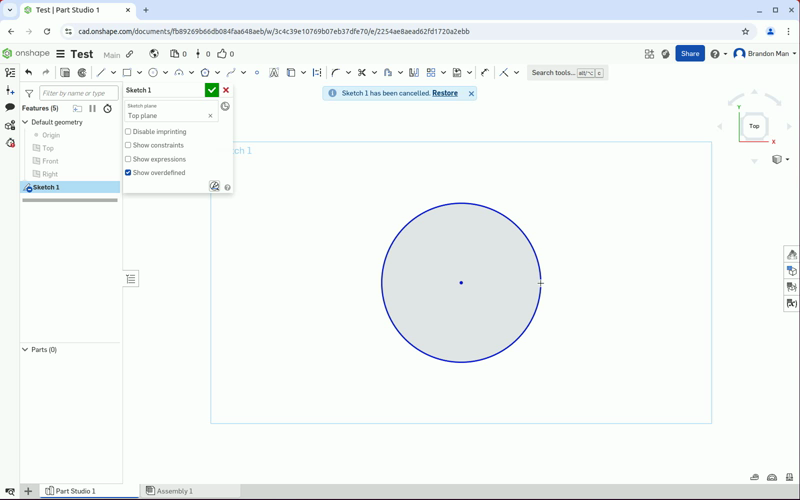
mouse_move(461, 282)
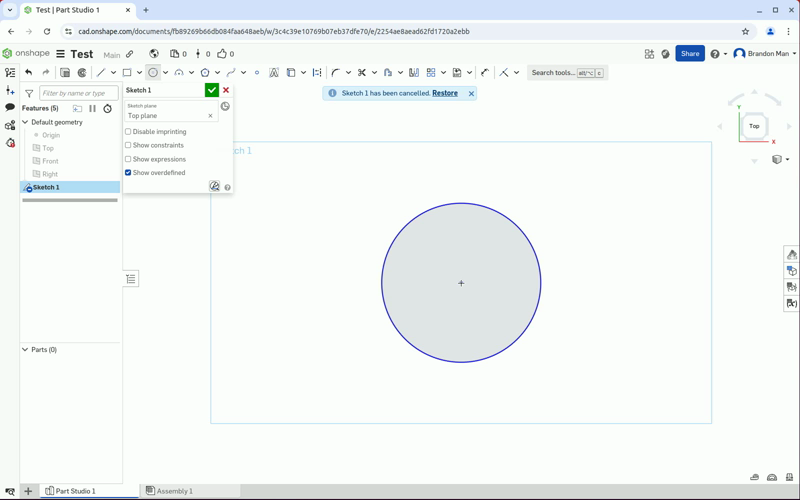
click(461, 282)
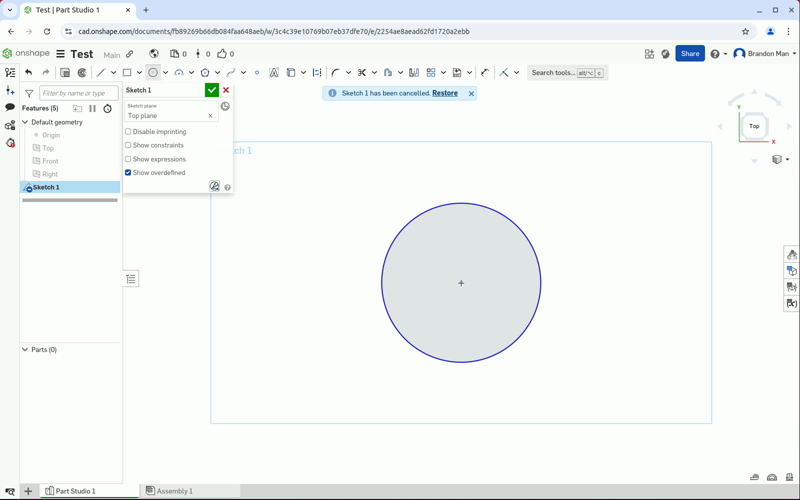
key_up(shift)
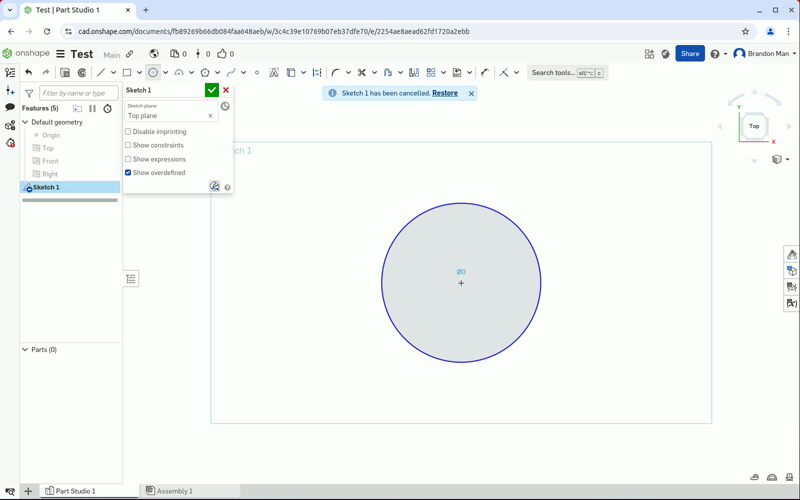
mouse_move(535, 282)
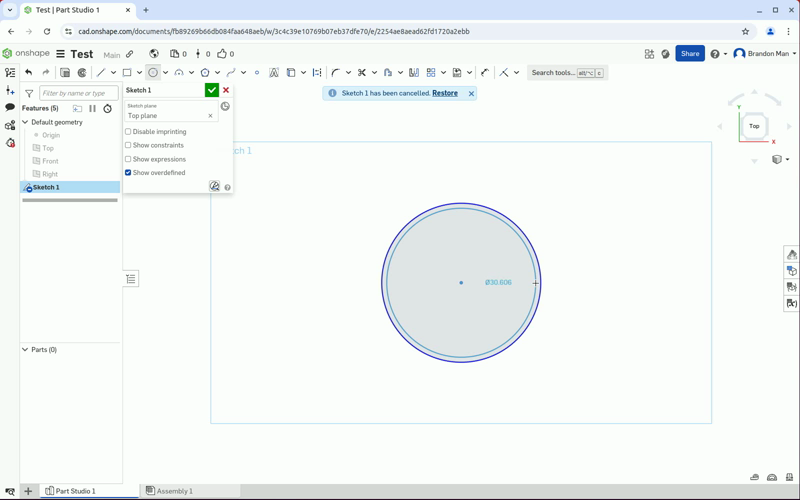
click(535, 282)
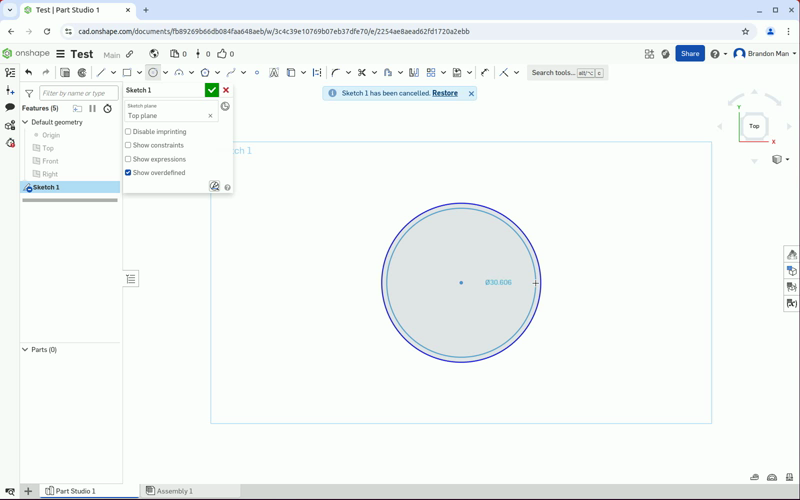
key(esc)
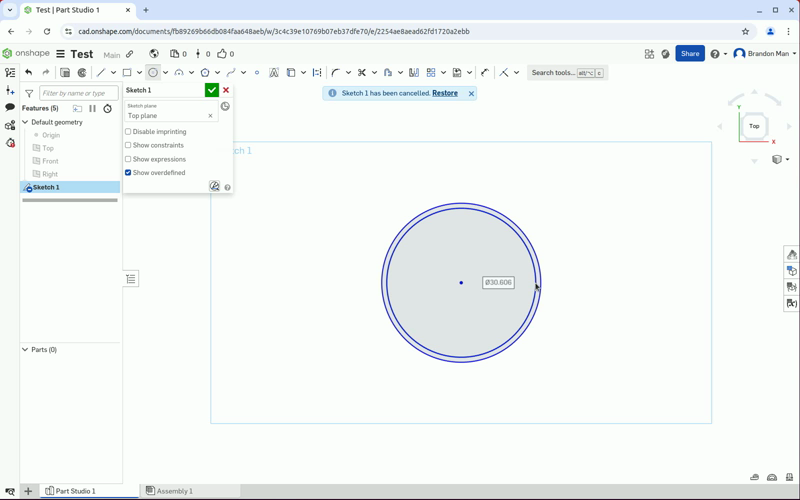
mouse_move(428, 213)
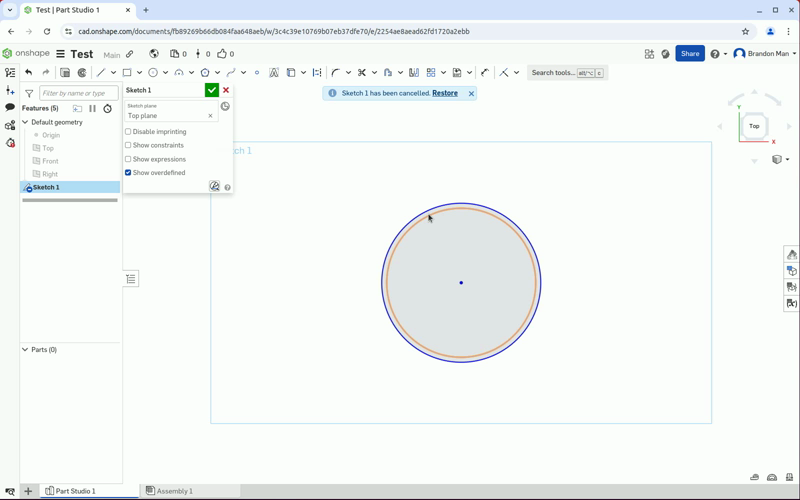
click(428, 213)
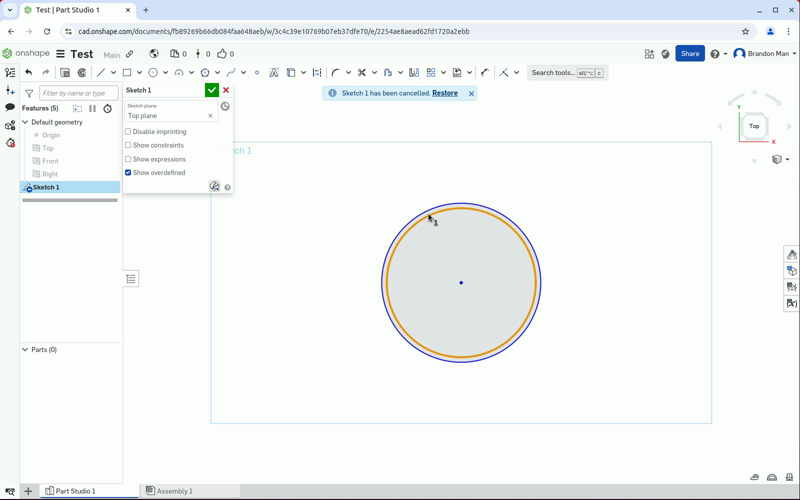
mouse_move(73, 352)
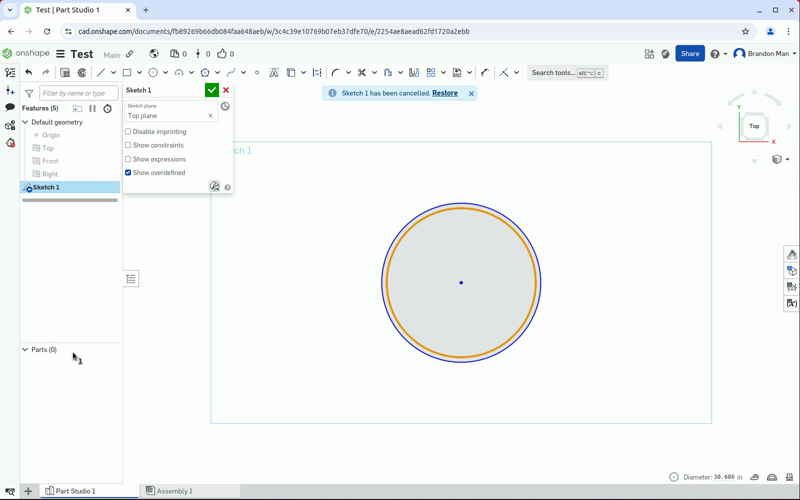
key(shift+y)
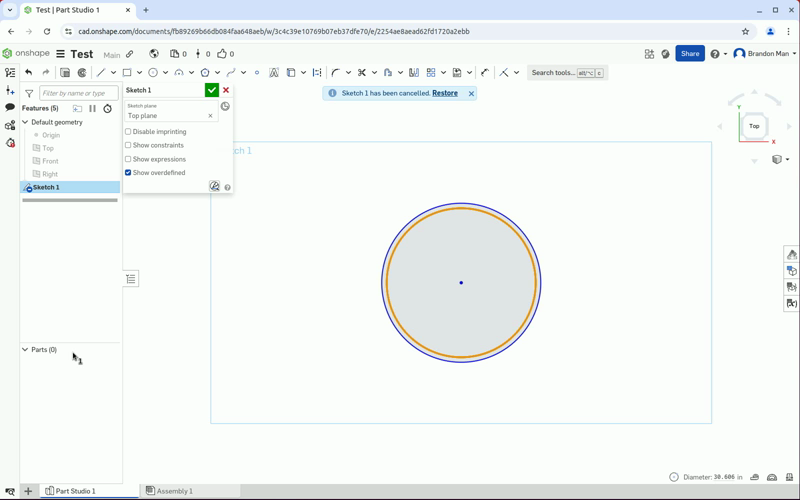
key(shift+e)
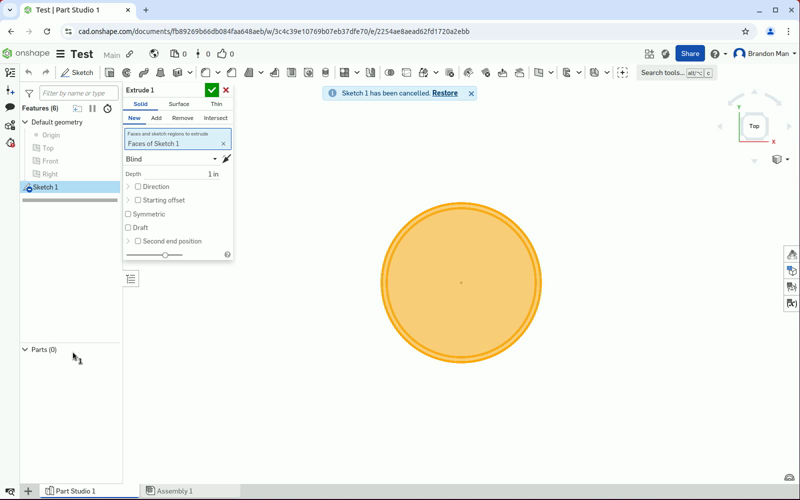
mouse_move(143, 106)
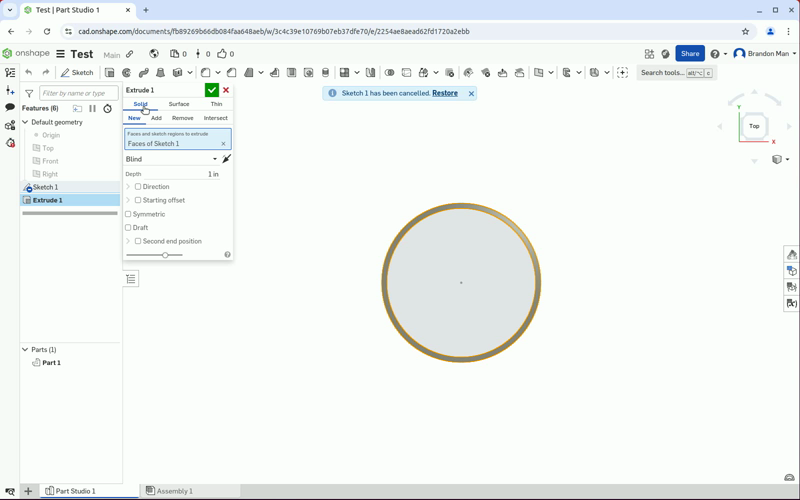
click(143, 106)
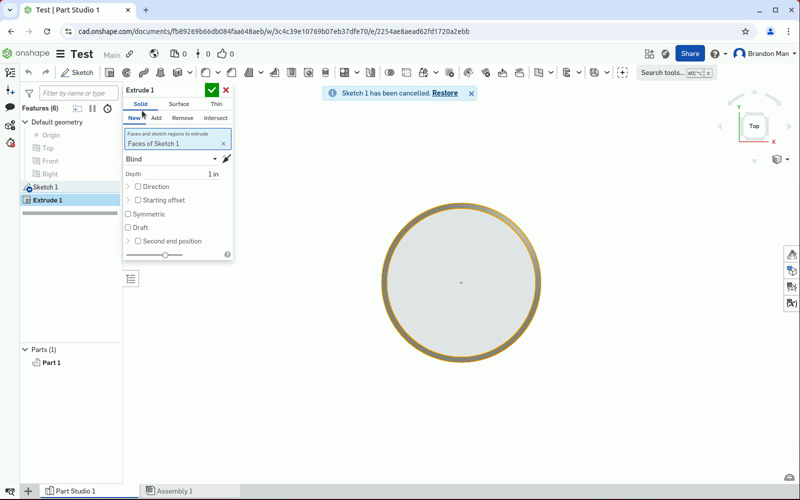
mouse_move(137, 120)
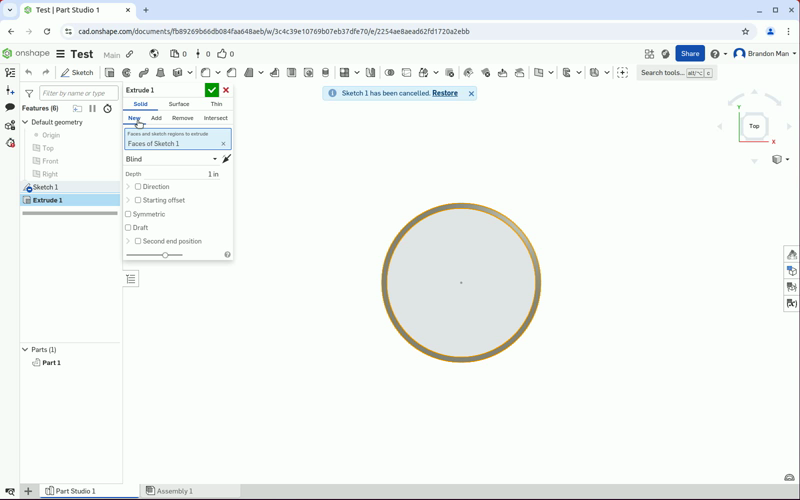
click(137, 120)
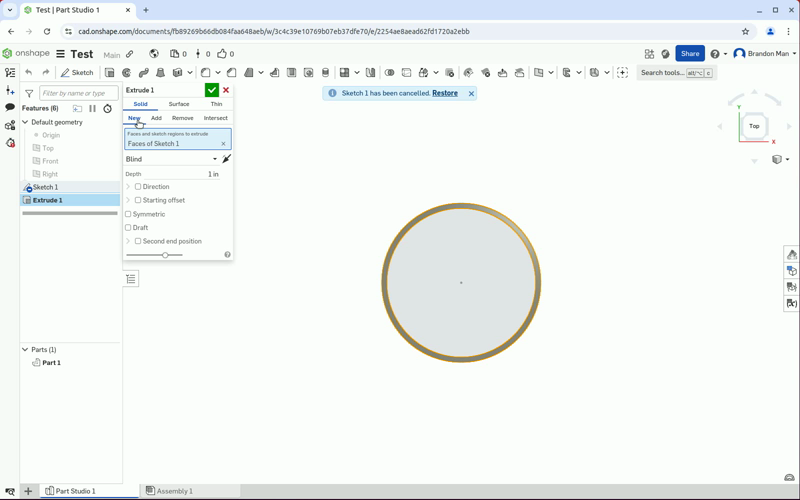
key(tab, 4)
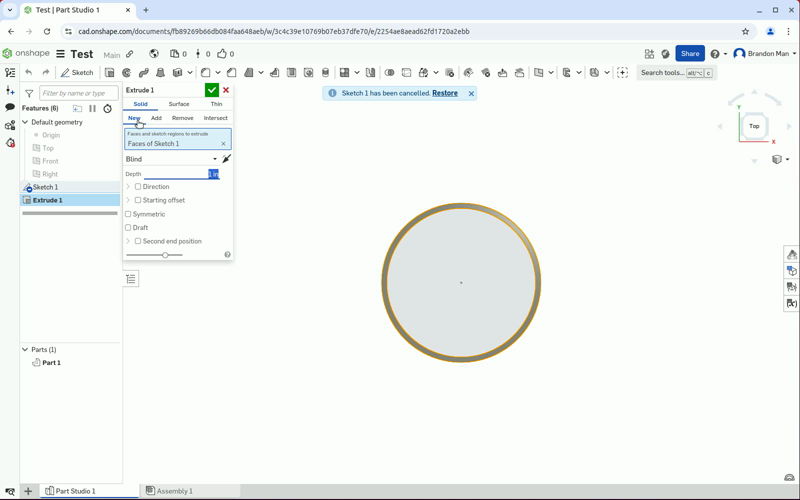
text(23.108)
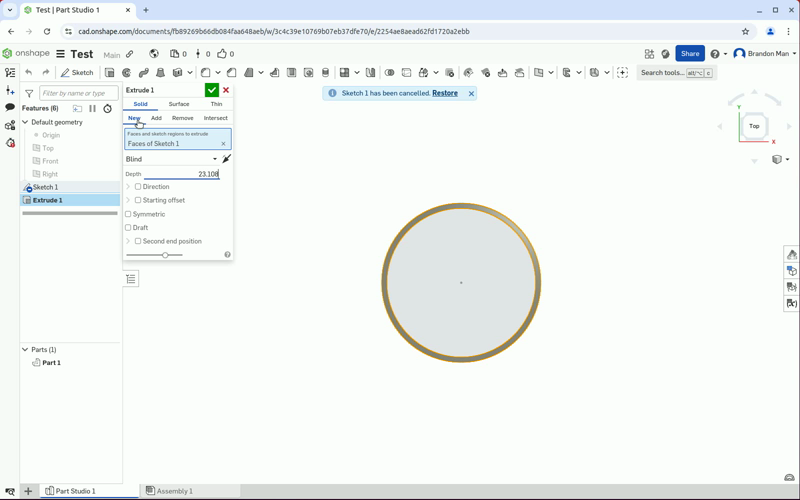
key(enter)
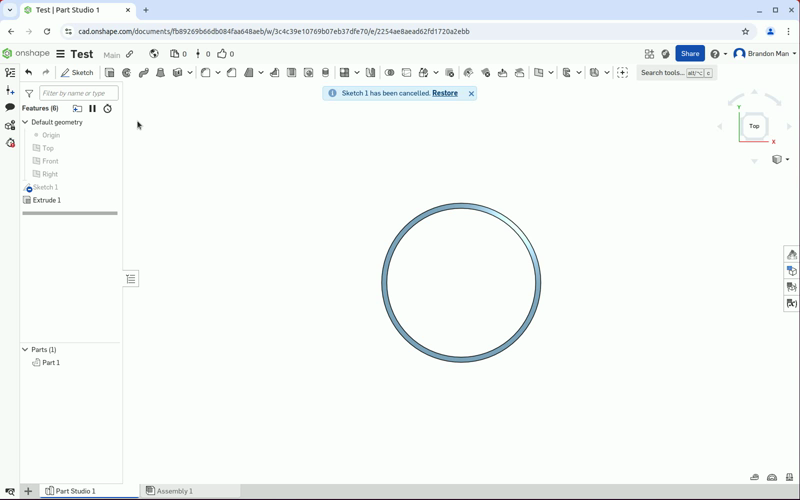
key(shift+h)
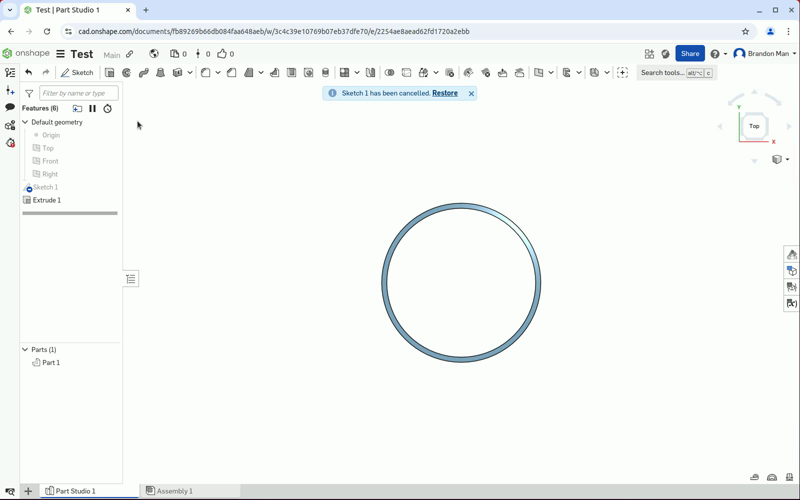
key(shift+h)
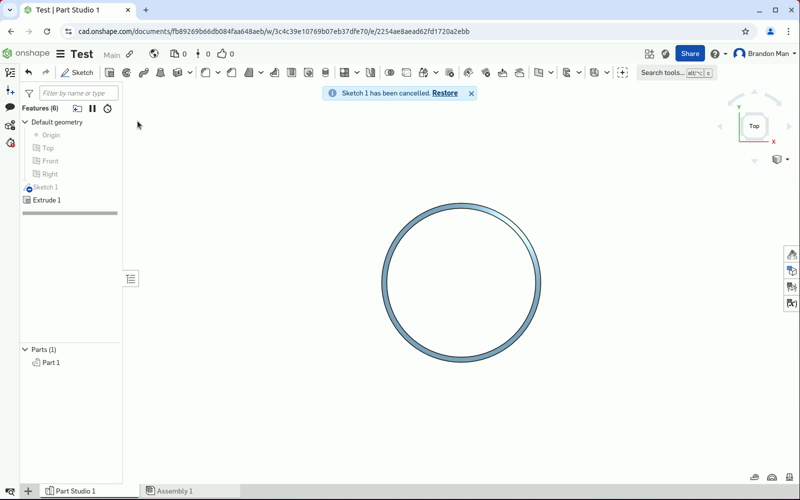
mouse_move(73, 189)
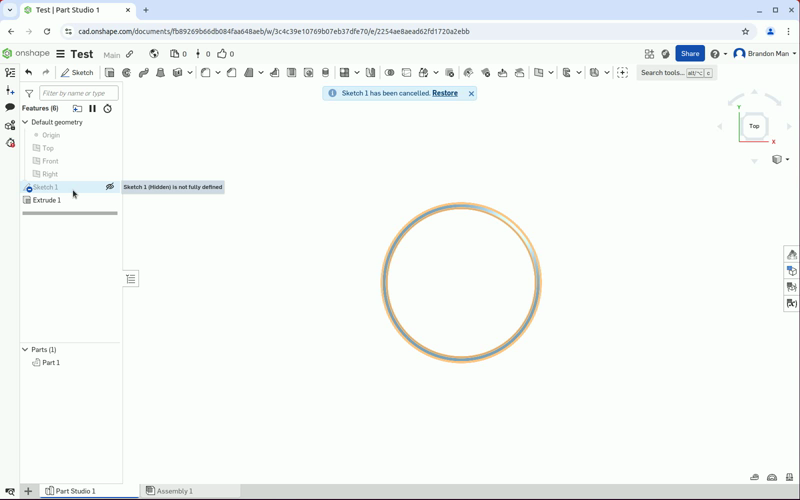
click(73, 189)
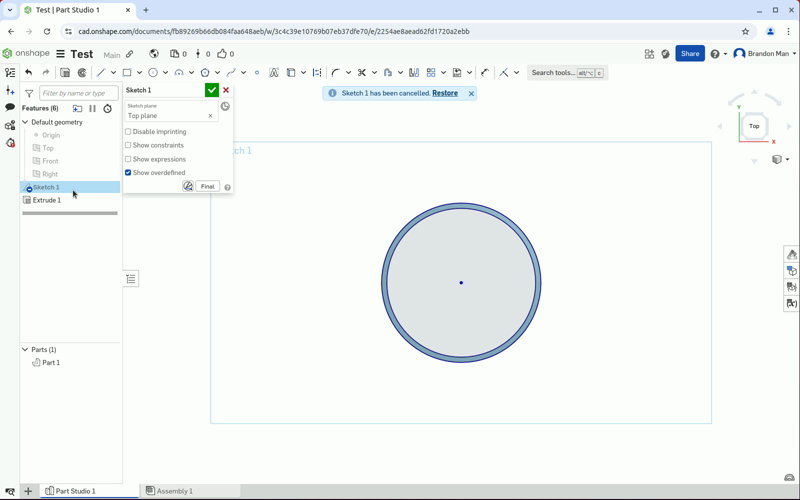
mouse_move(229, 92)
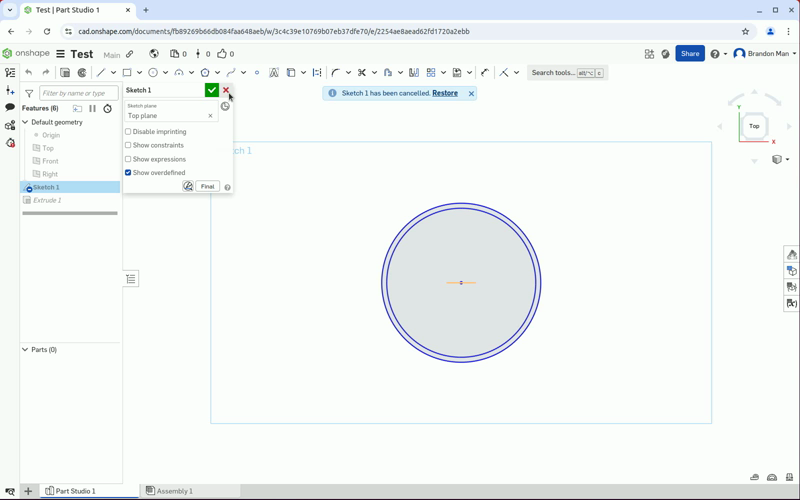
click(229, 92)
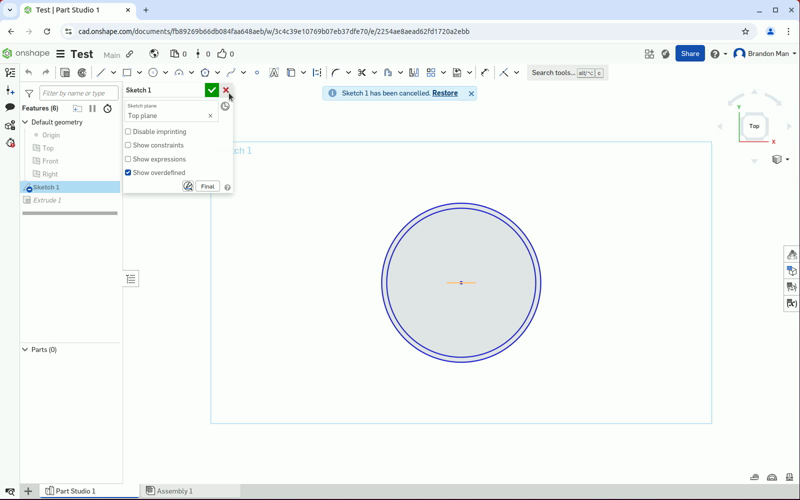
key(shift+s)
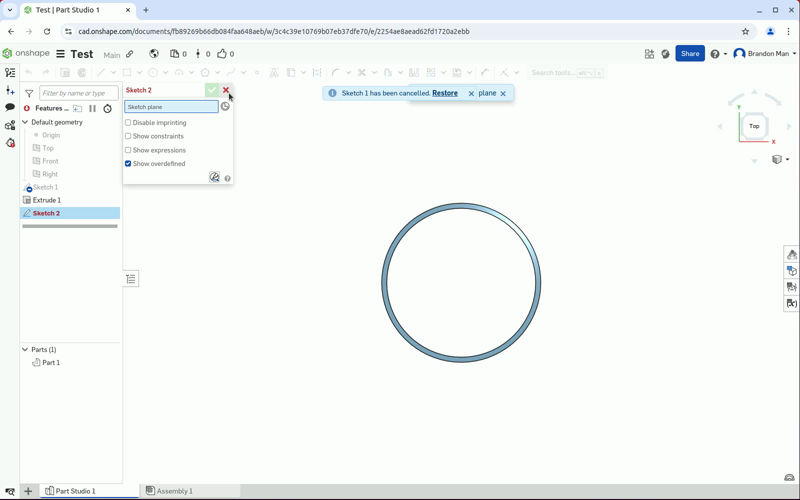
mouse_move(73, 150)
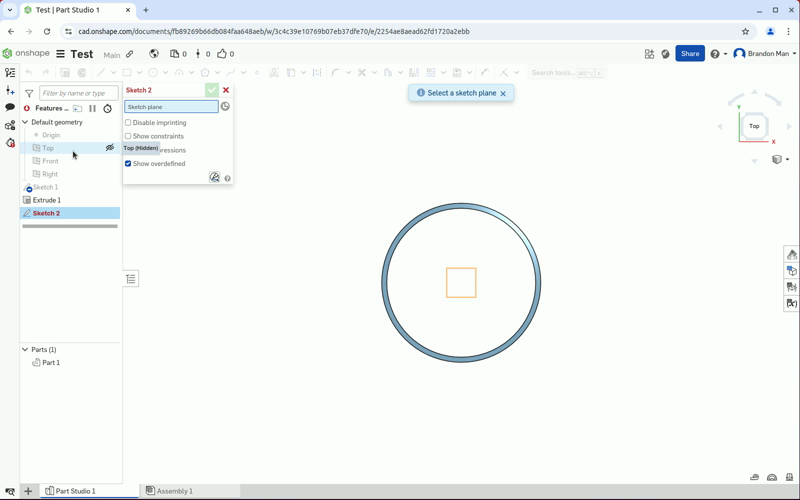
click(73, 150)
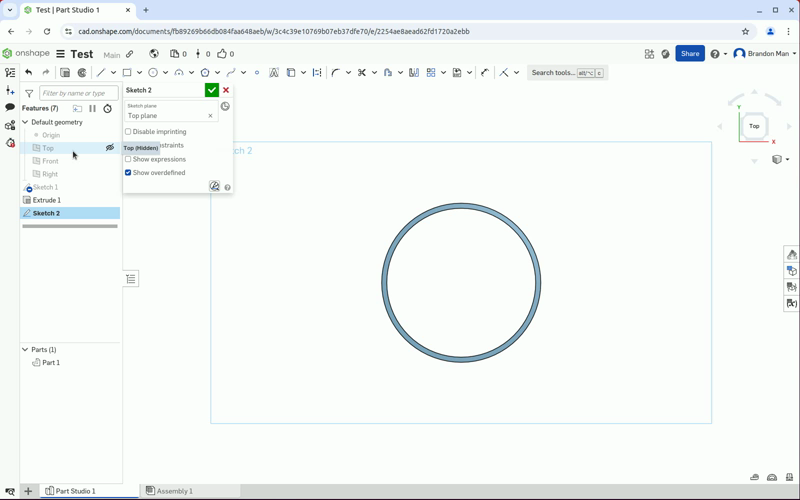
mouse_move(73, 352)
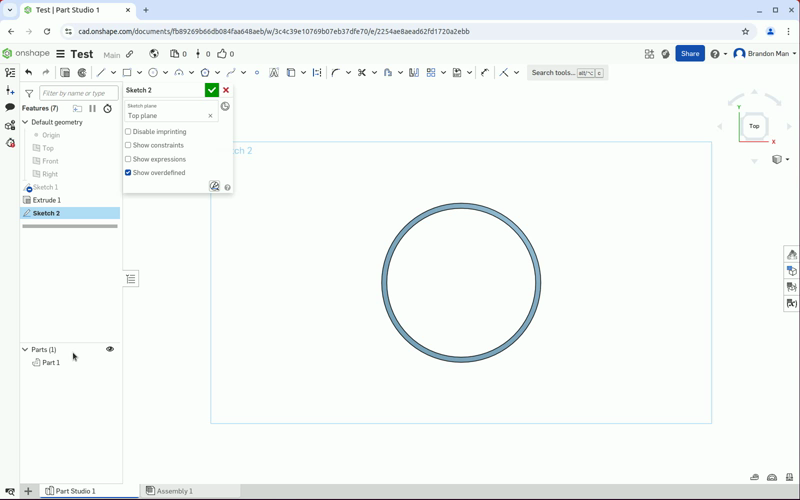
key(y)
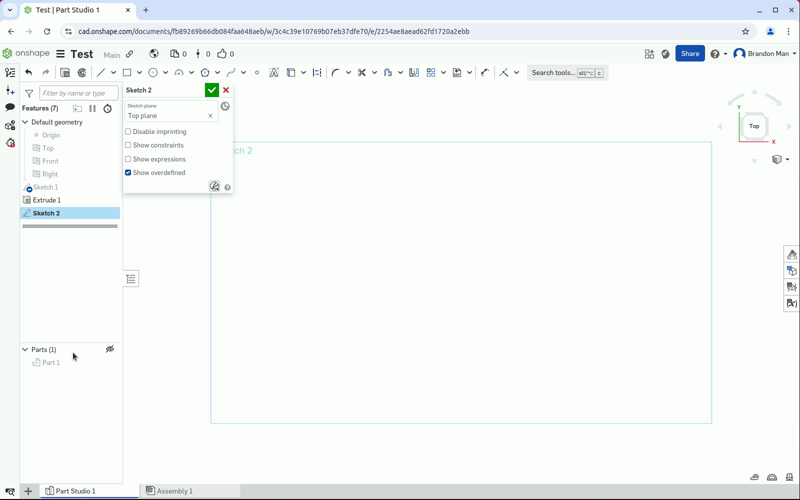
key(c)
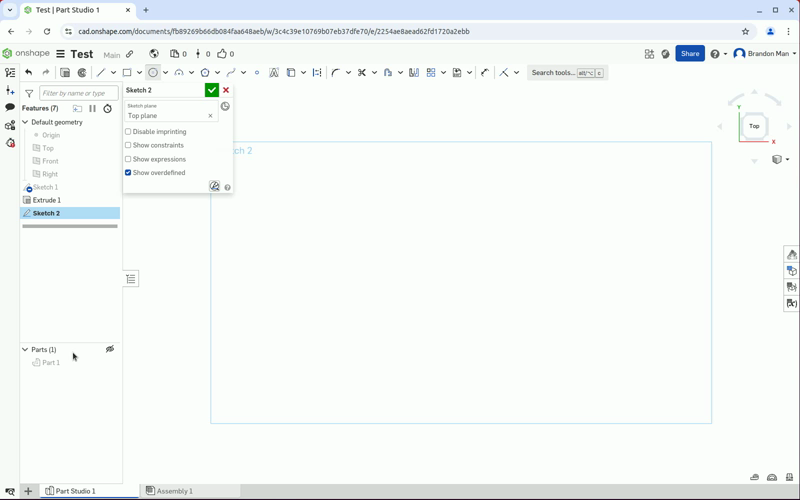
key_down(shift)
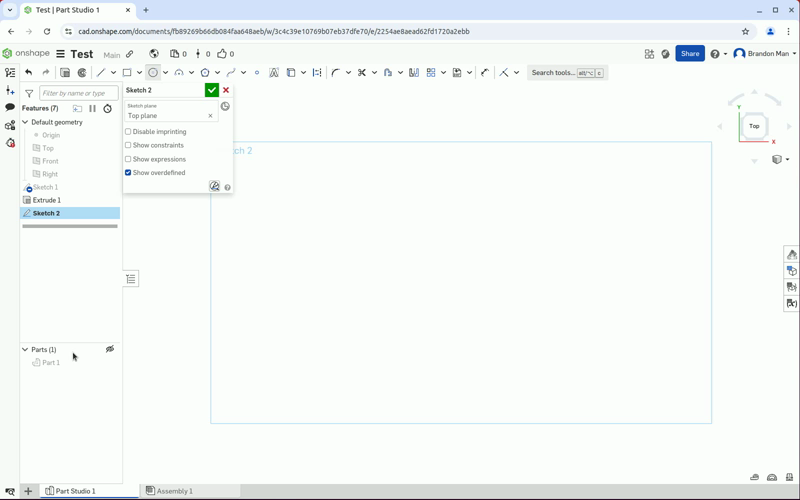
mouse_move(460, 282)
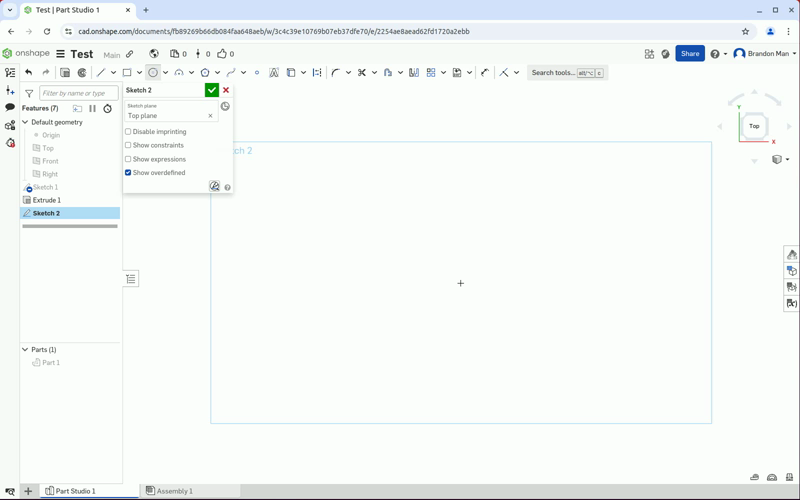
click(460, 282)
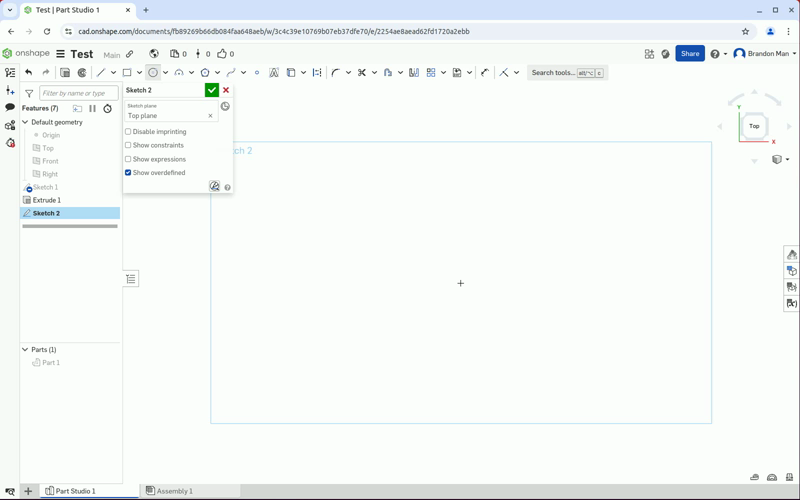
key_up(shift)
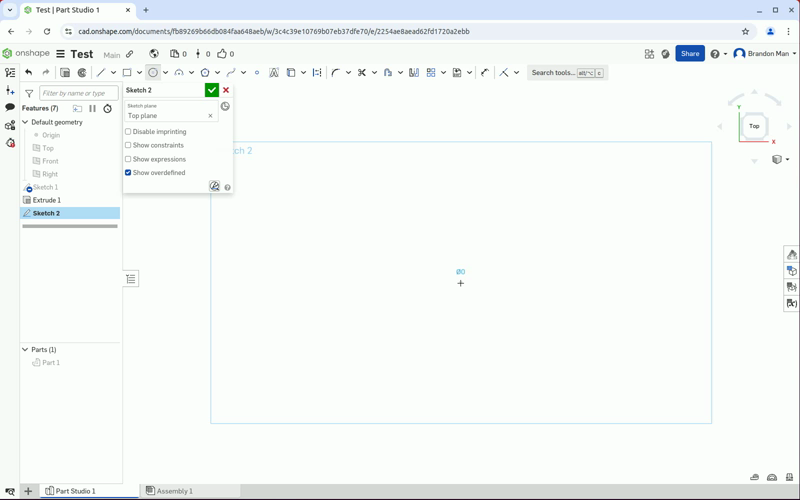
mouse_move(548, 282)
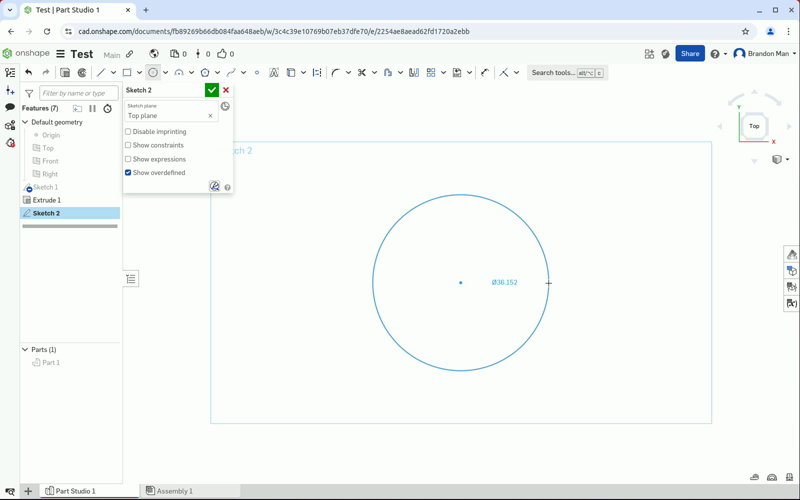
click(548, 282)
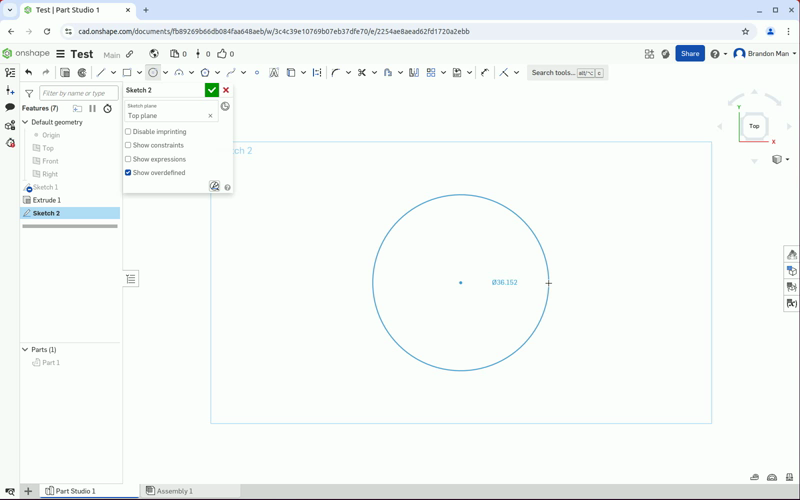
key(esc)
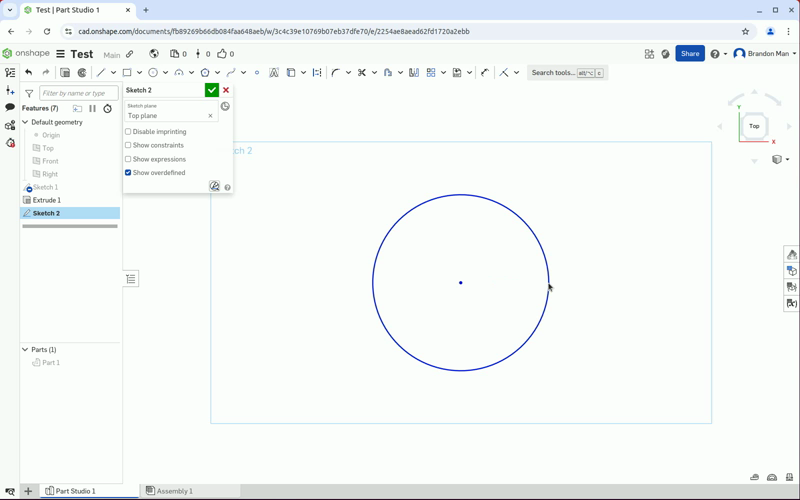
key(c)
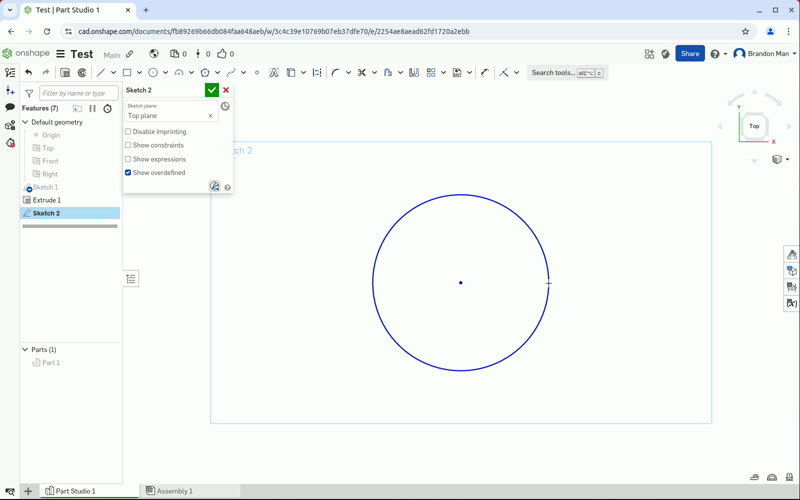
key_down(shift)
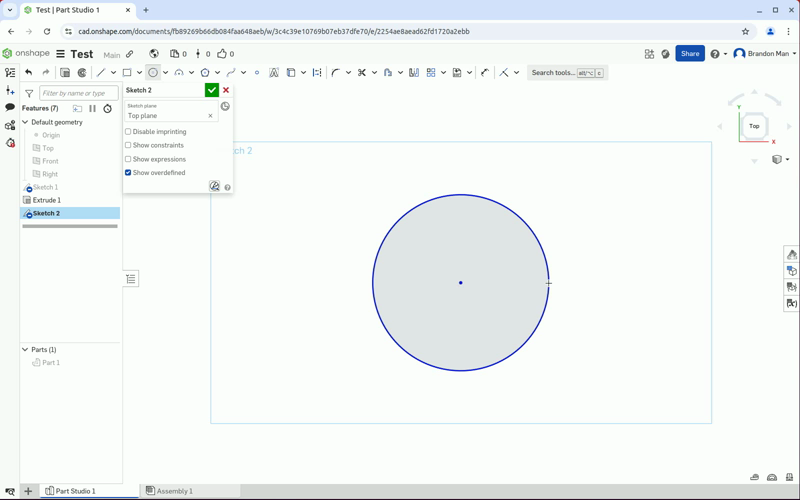
mouse_move(460, 282)
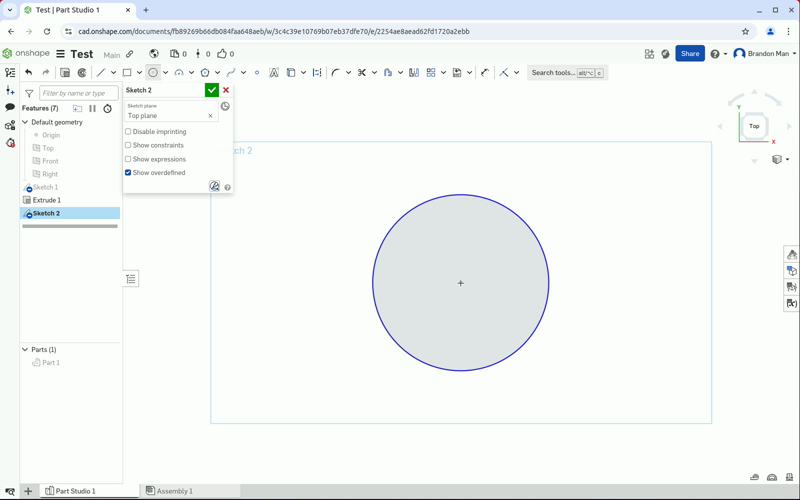
click(460, 282)
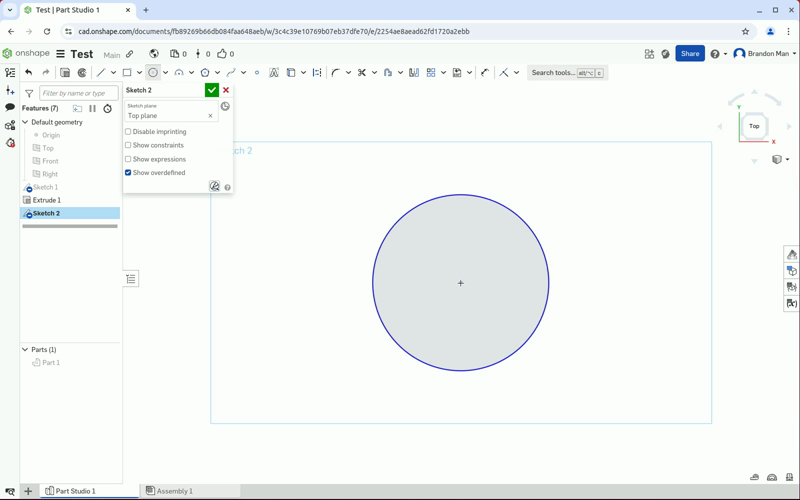
key_up(shift)
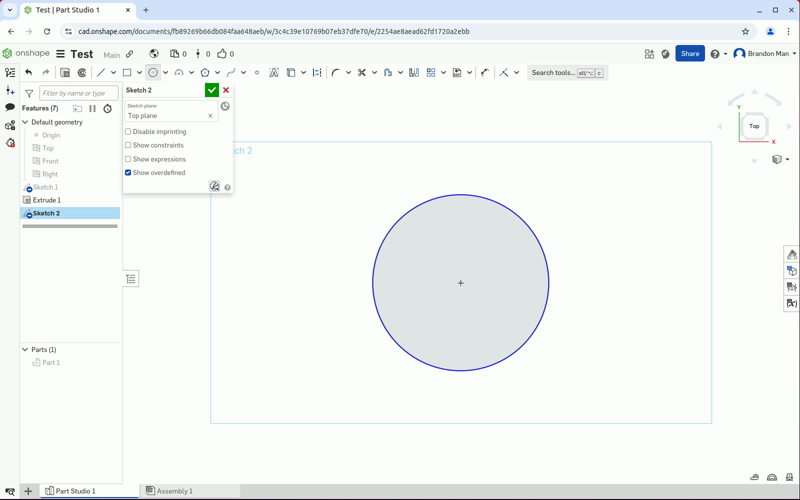
mouse_move(534, 282)
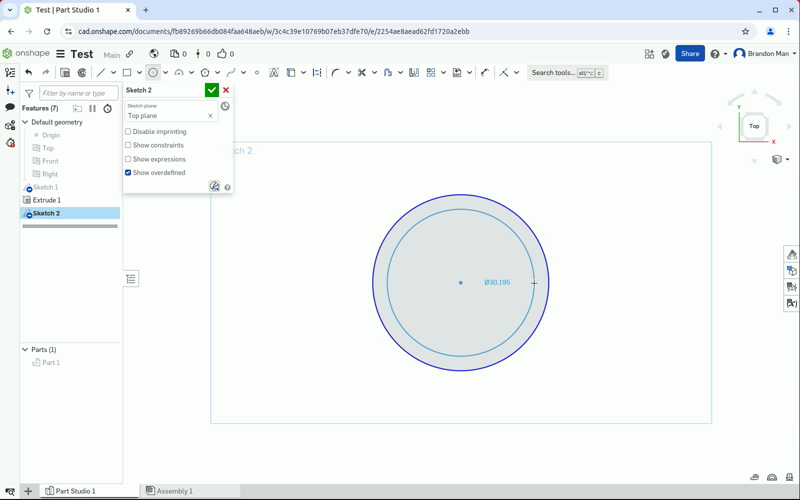
click(534, 282)
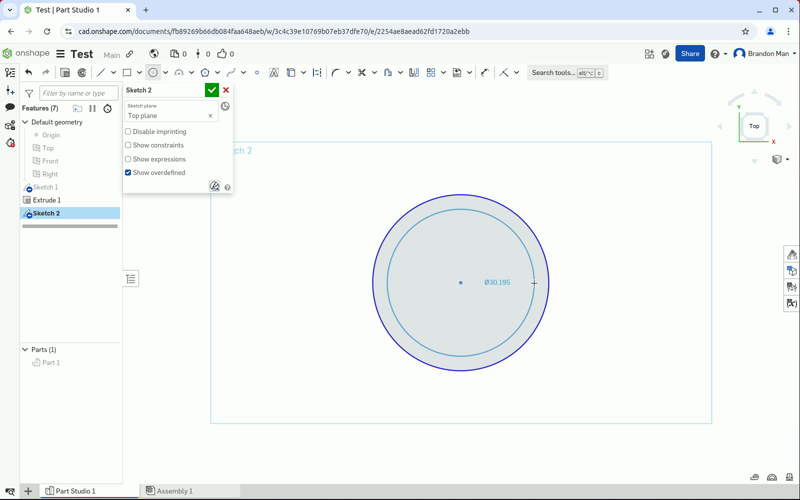
key(esc)
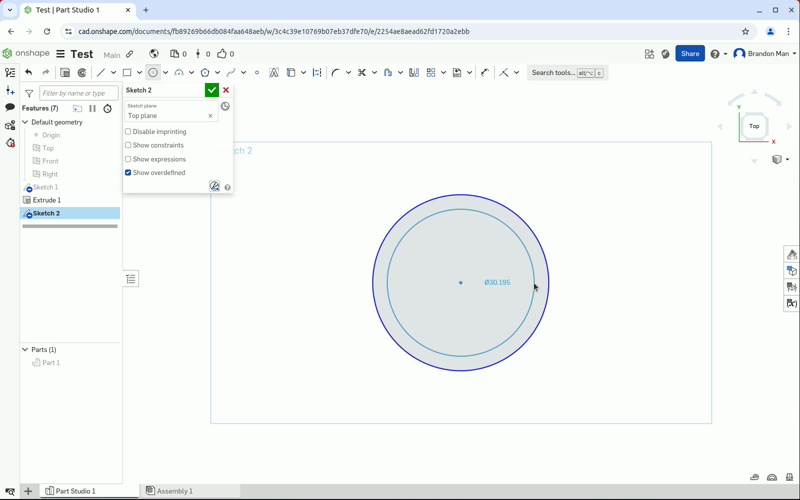
mouse_move(474, 205)
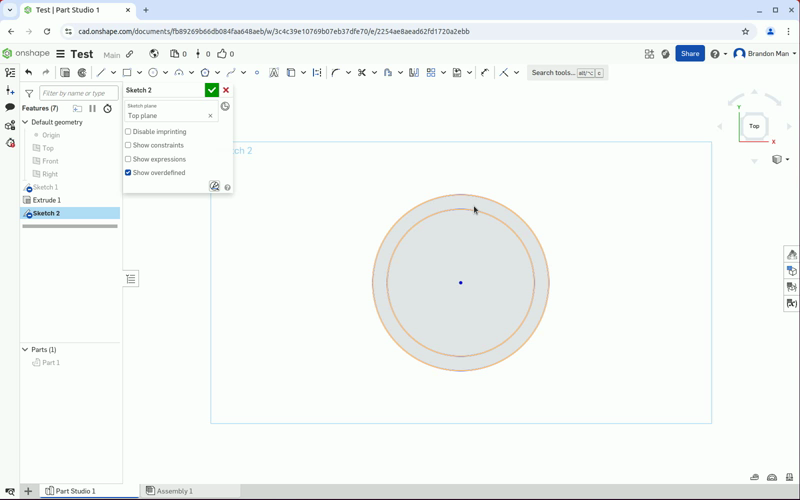
click(474, 205)
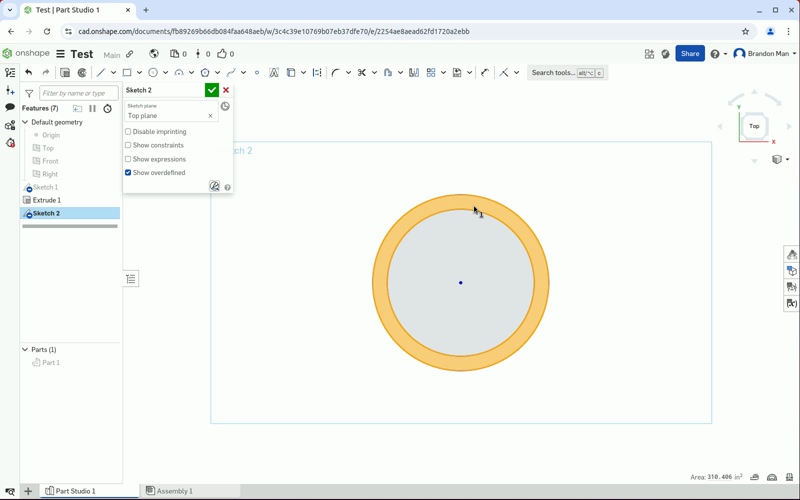
mouse_move(73, 352)
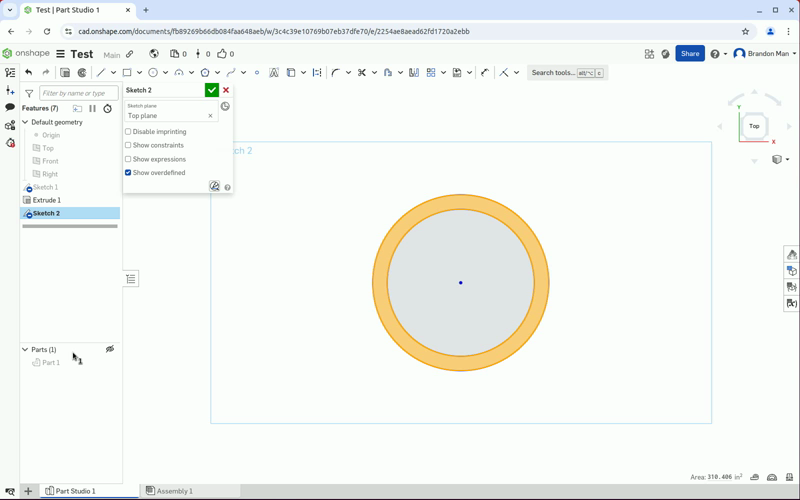
key(shift+y)
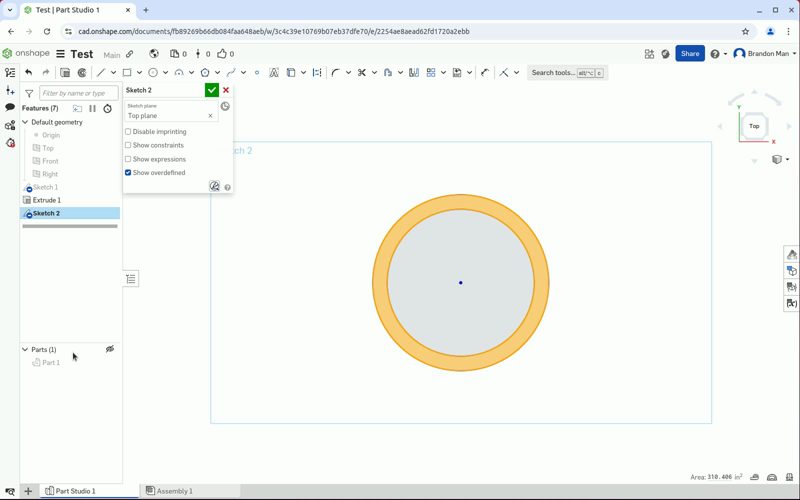
key(shift+e)
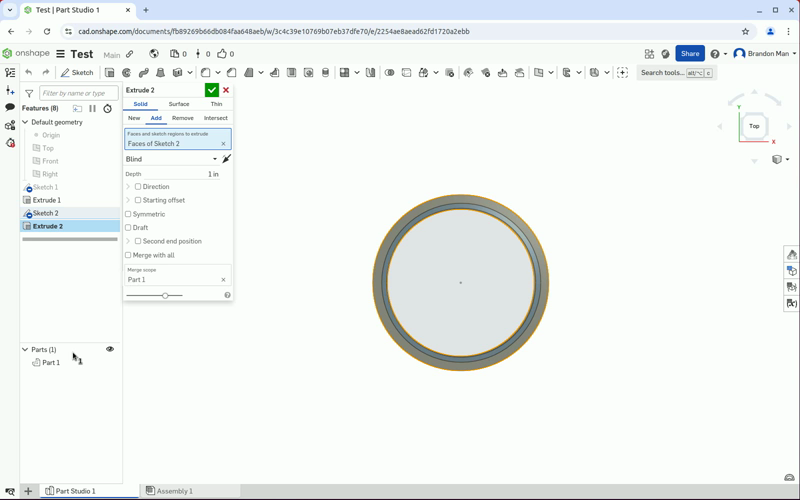
mouse_move(143, 106)
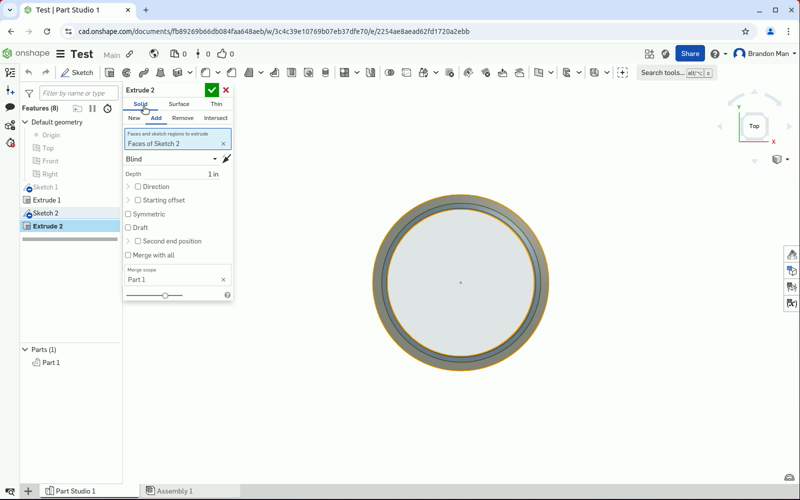
click(143, 106)
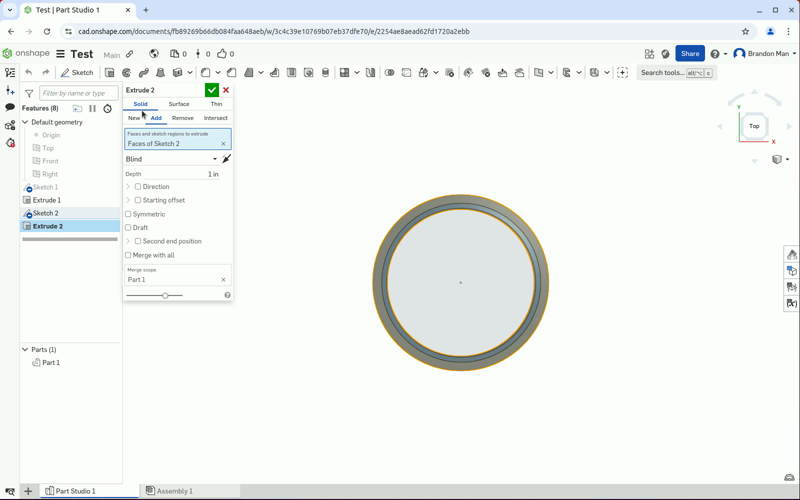
mouse_move(137, 120)
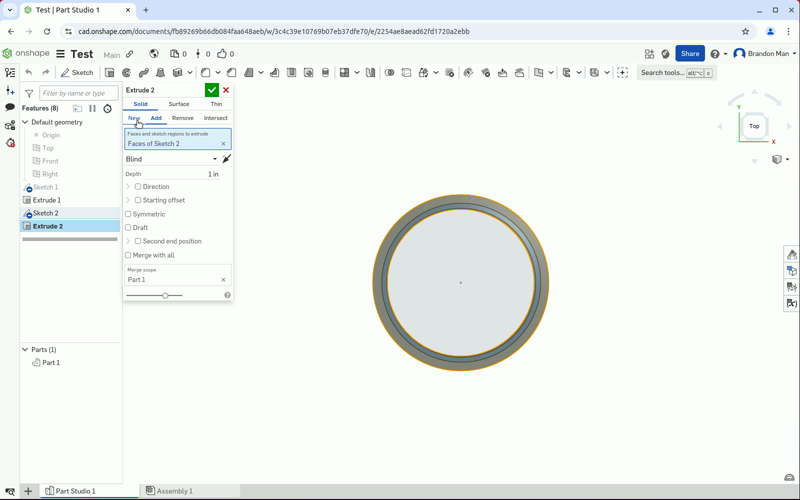
click(137, 120)
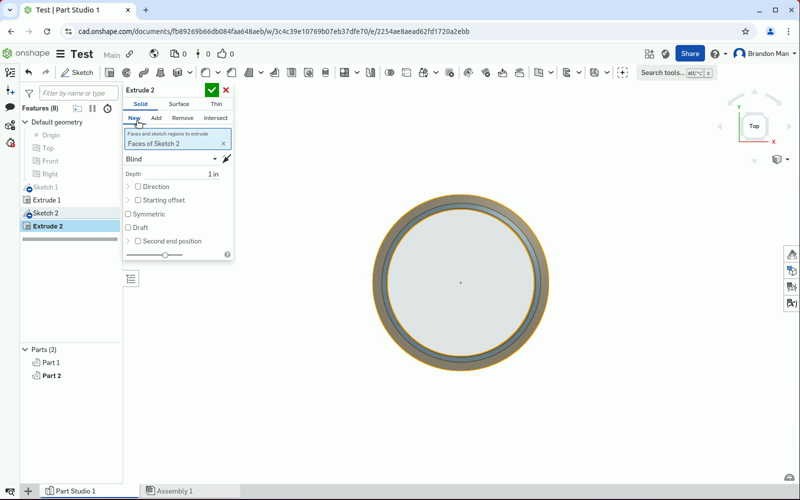
key(tab, 4)
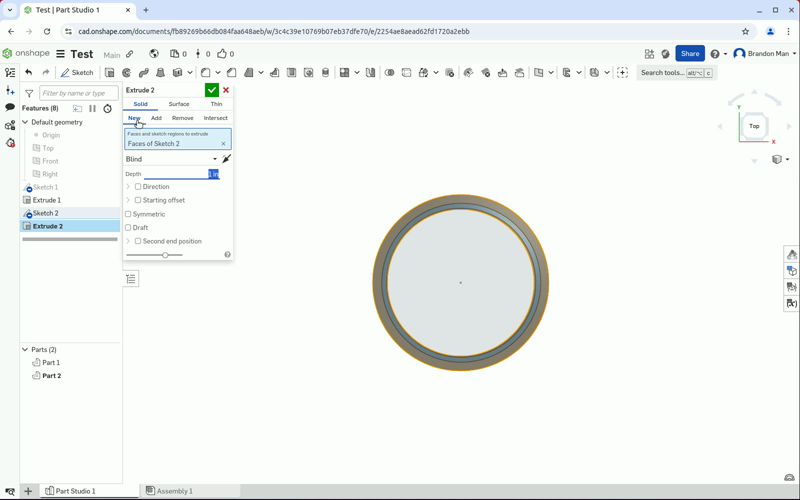
text(0.963)
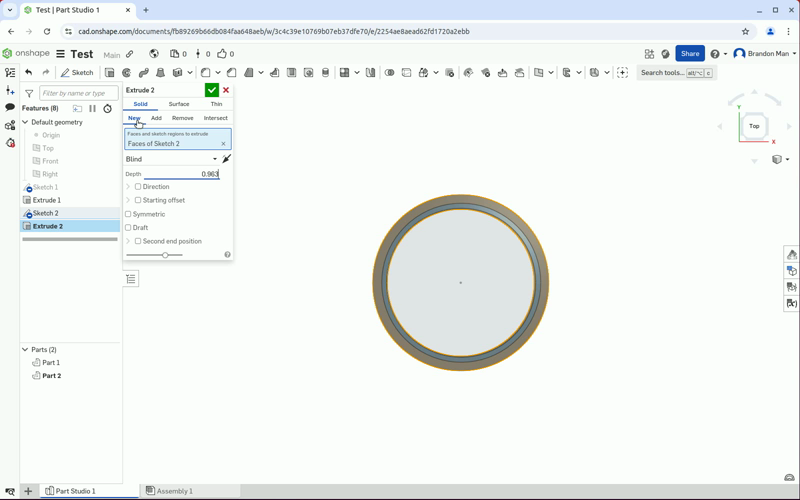
key(enter)
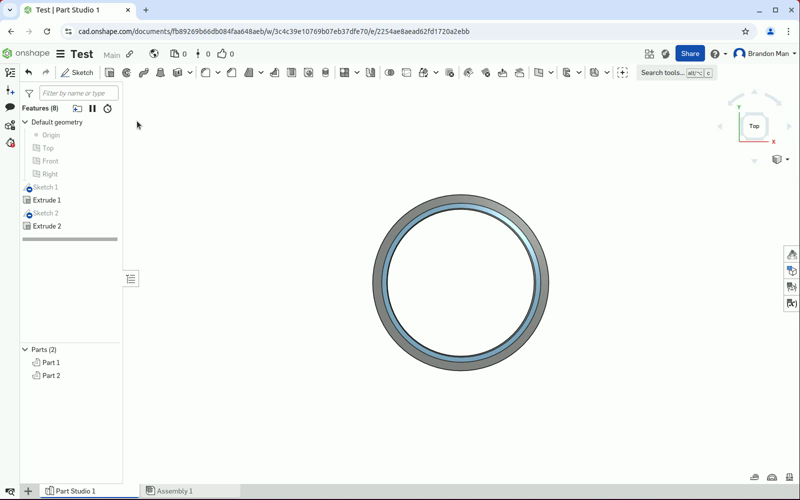
key(shift+h)
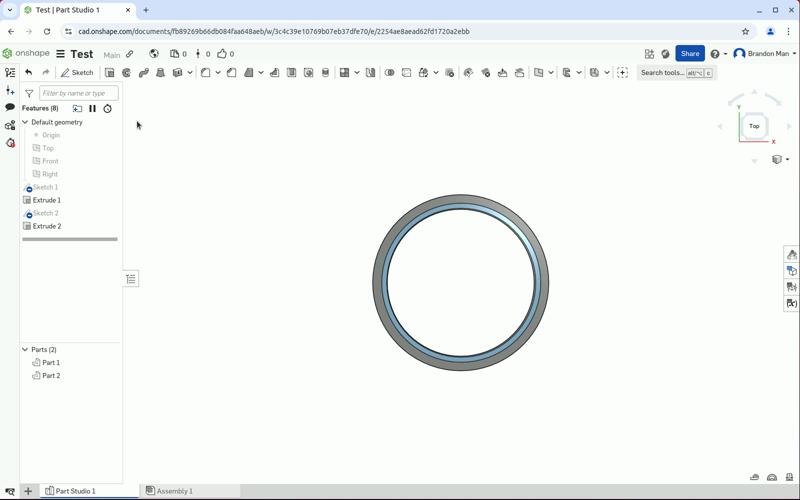
key(shift+h)
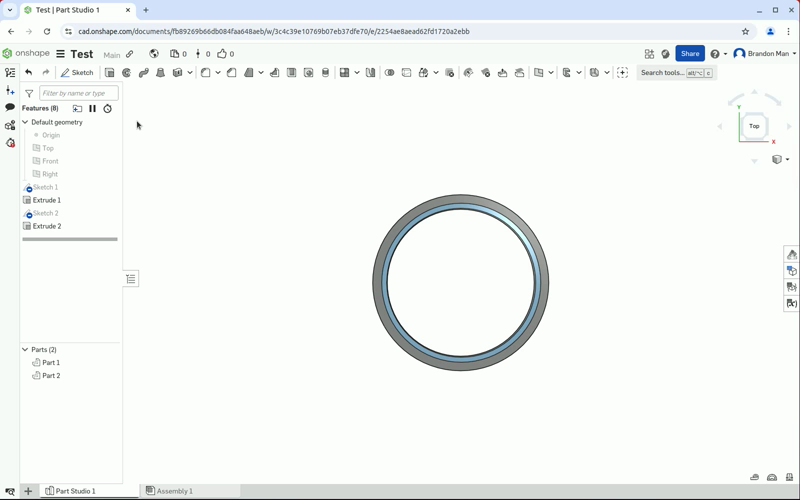
key(shift+7)
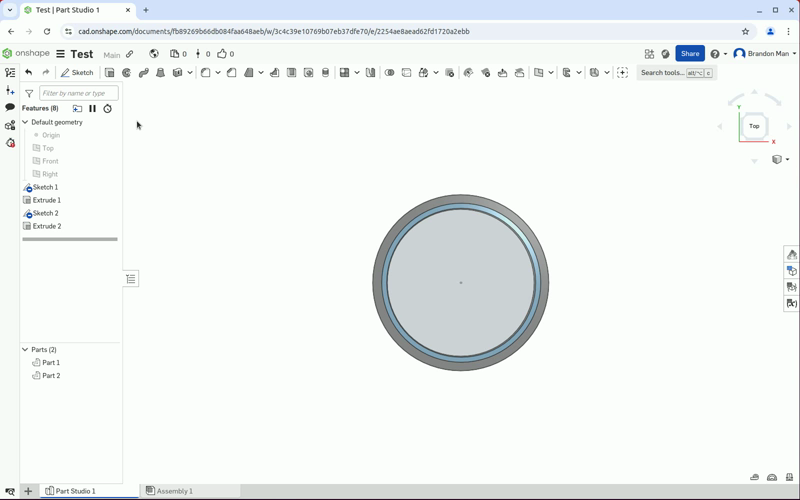
key(up, 3)
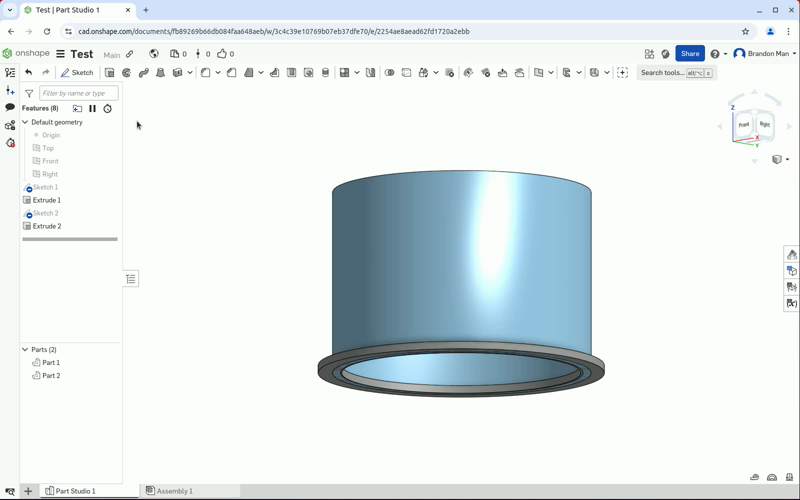
key(left, 3)
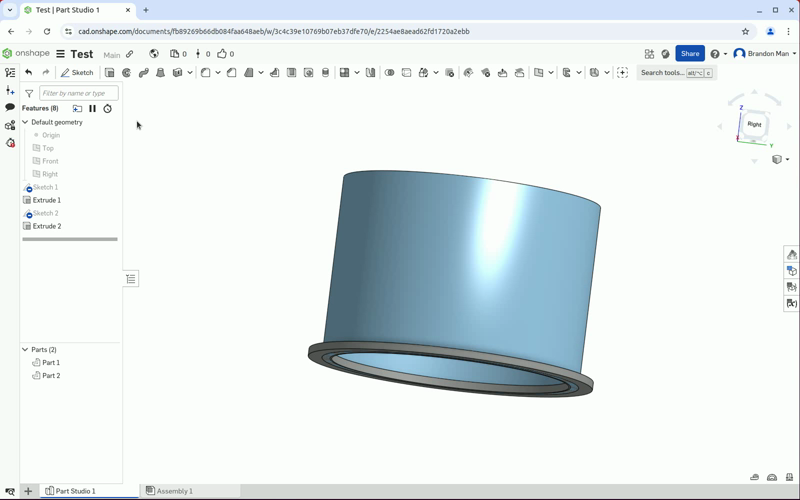
key(right, 3)
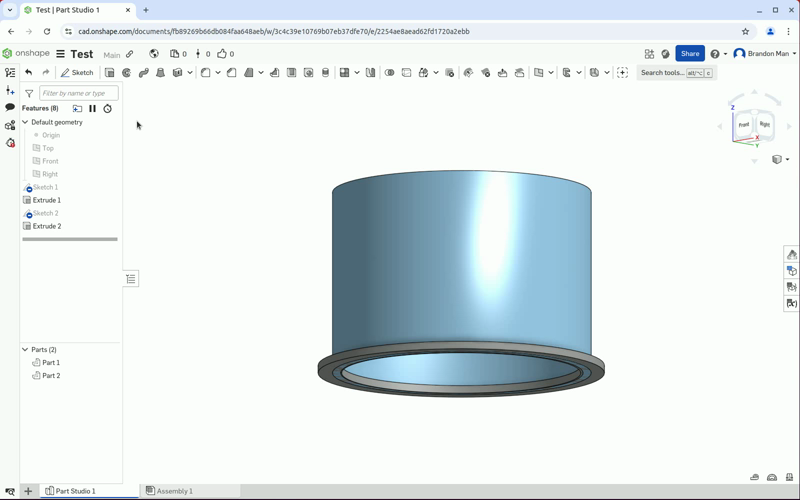
key(down, 3)
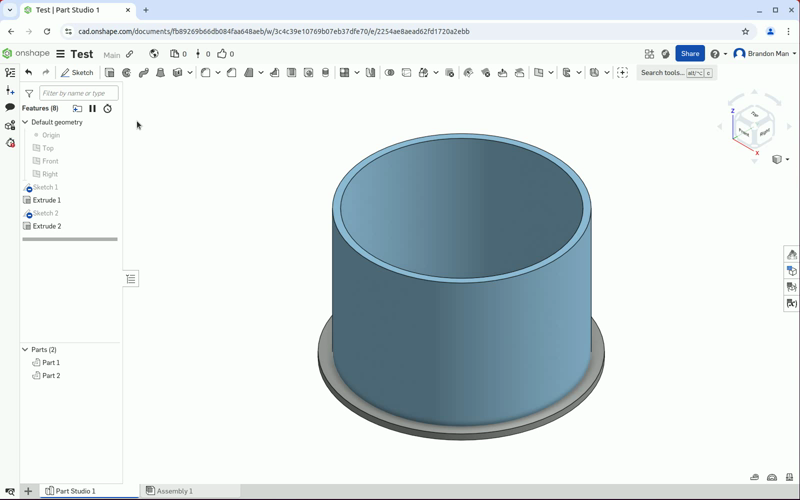
mouse_move(73, 189)
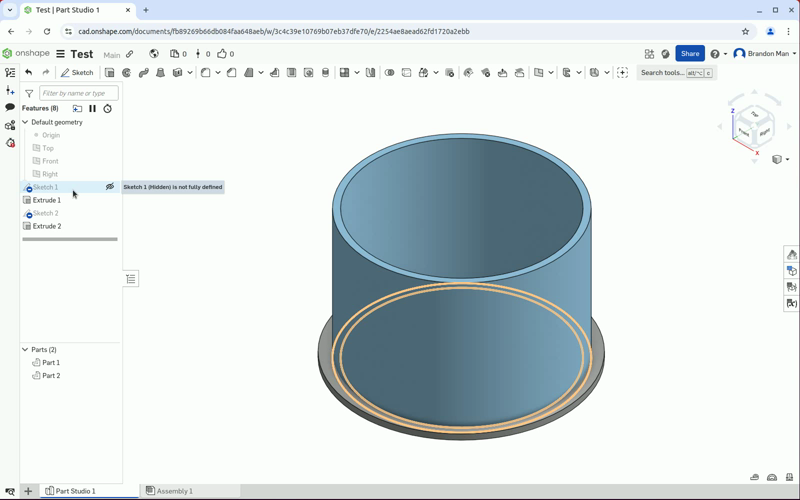
click(73, 189)